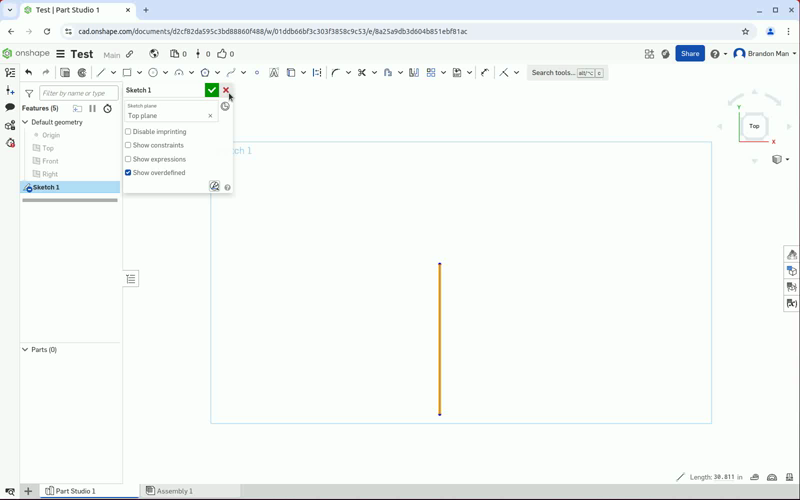
key(shift+h)
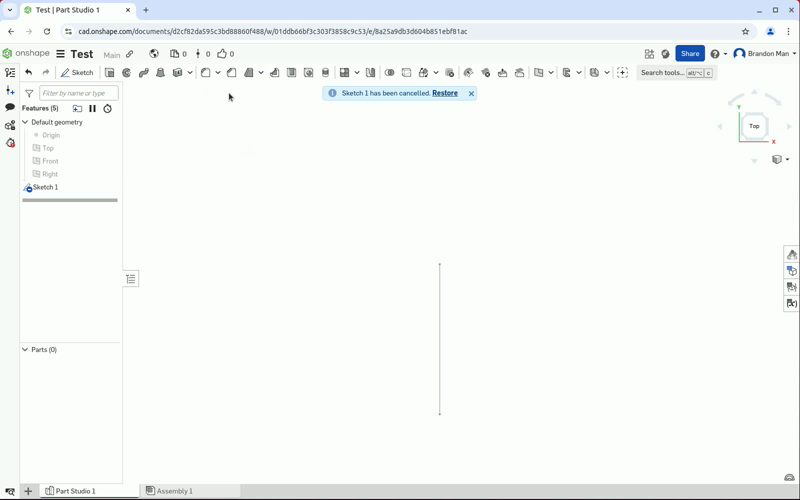
key(shift+s)
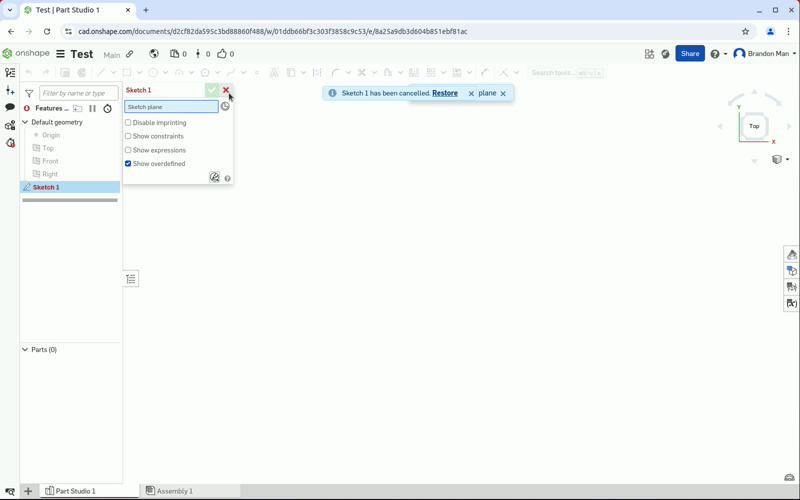
mouse_move(73, 150)
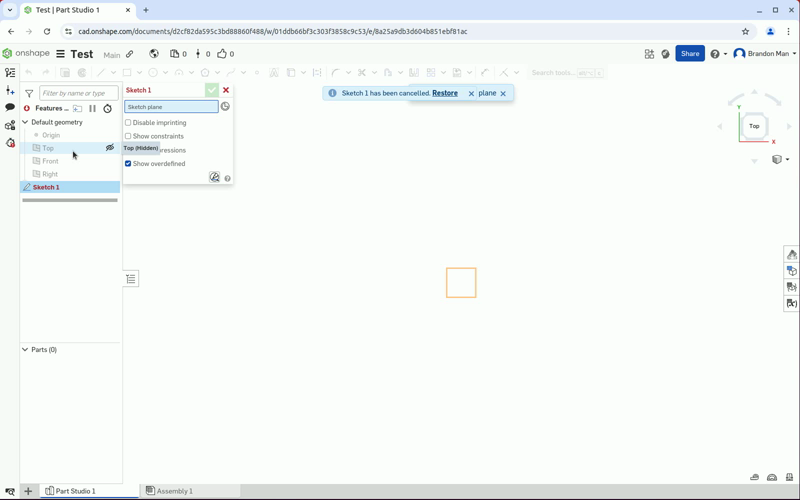
click(73, 150)
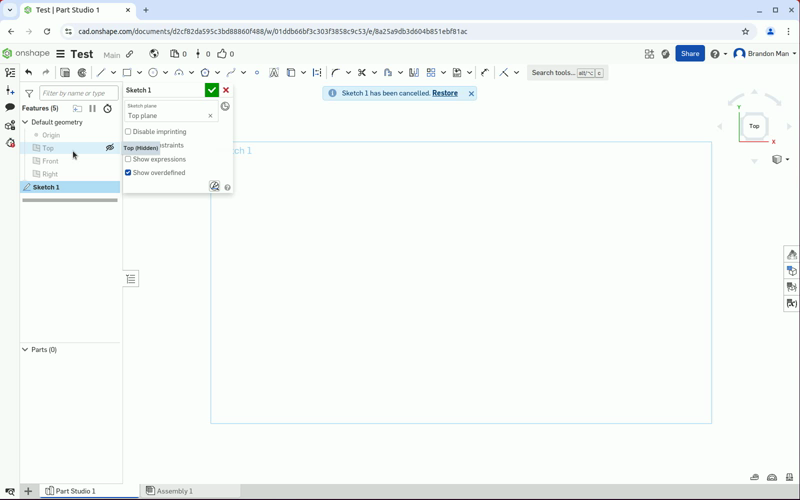
mouse_move(73, 352)
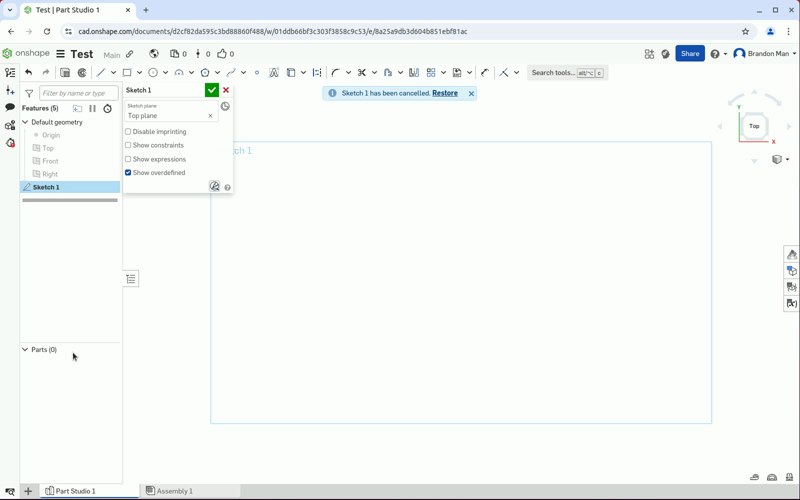
key(y)
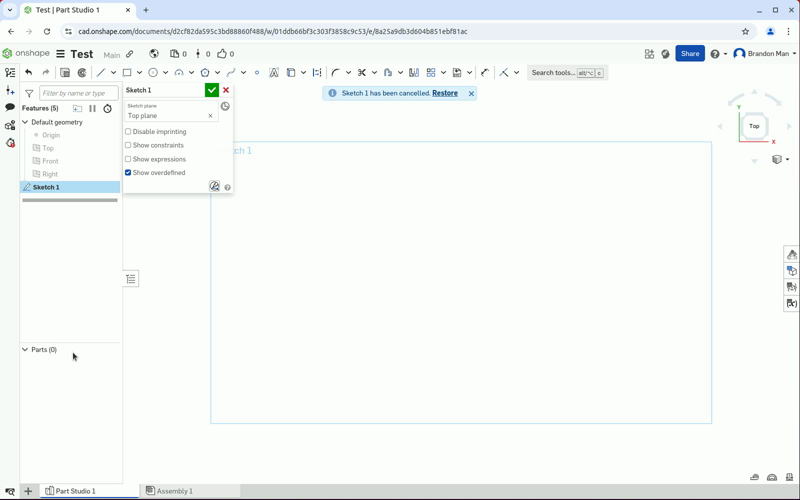
key(c)
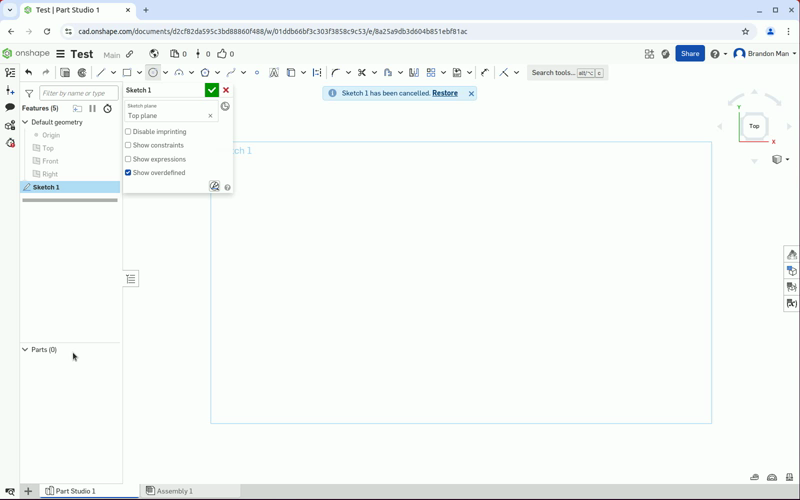
key_down(shift)
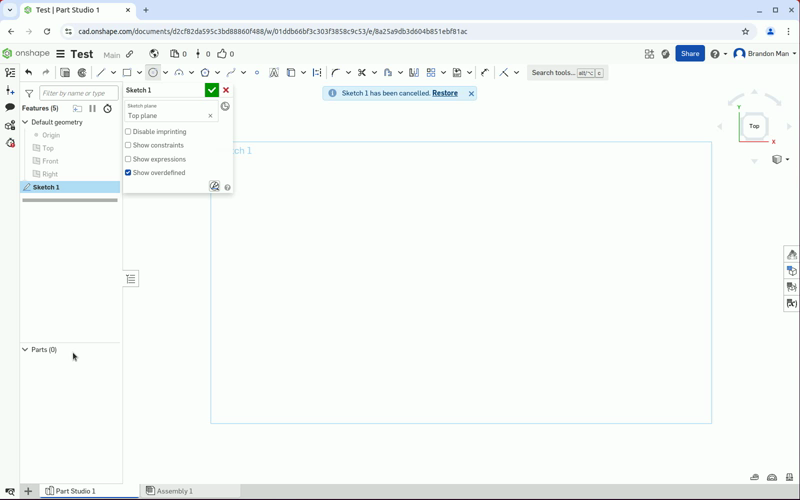
mouse_move(461, 282)
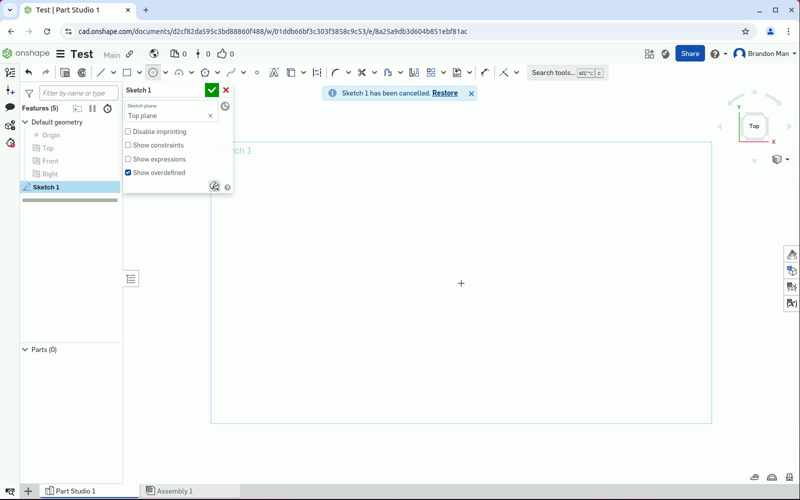
click(461, 282)
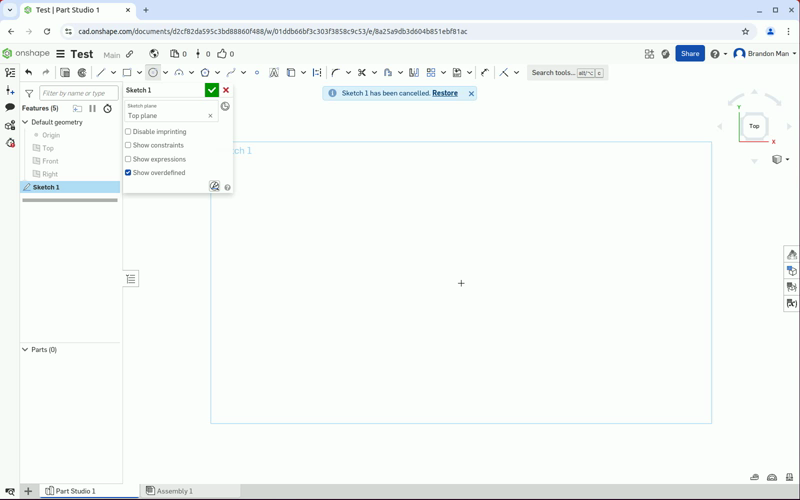
key_up(shift)
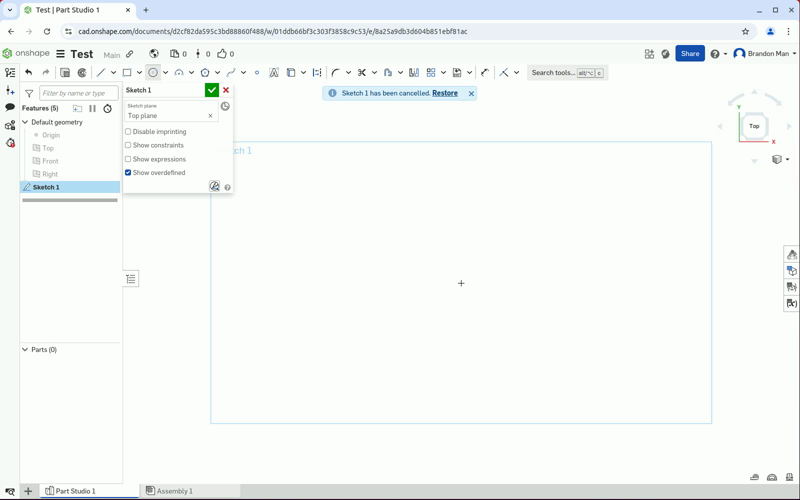
mouse_move(574, 282)
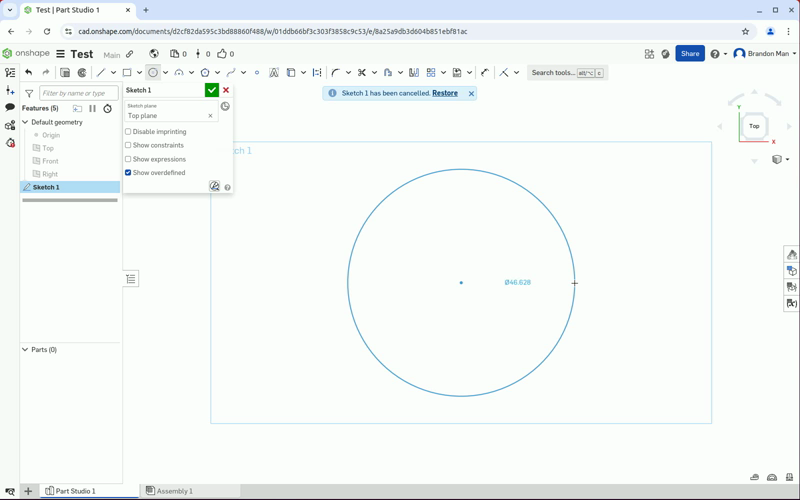
click(574, 282)
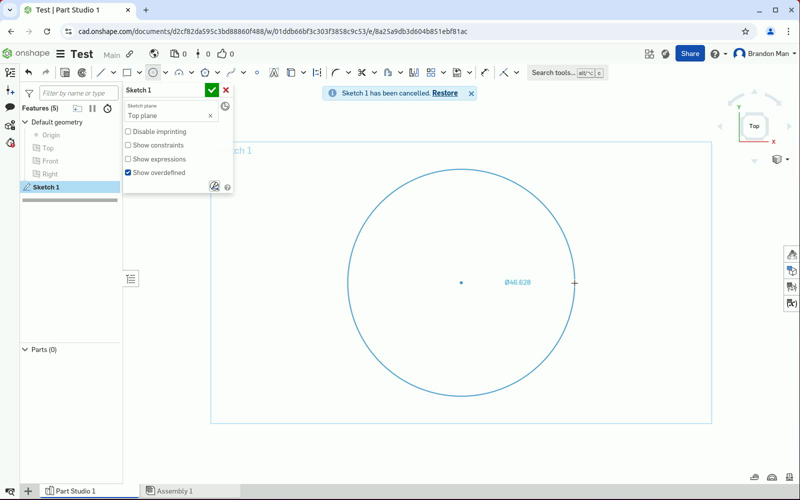
key(esc)
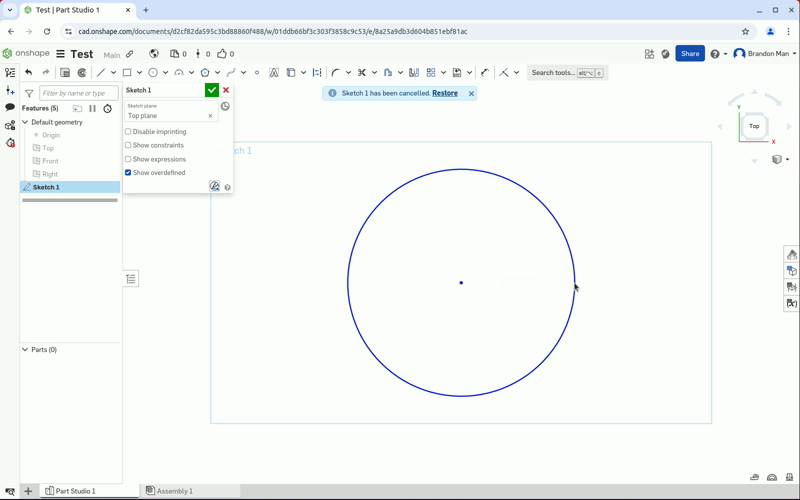
mouse_move(544, 263)
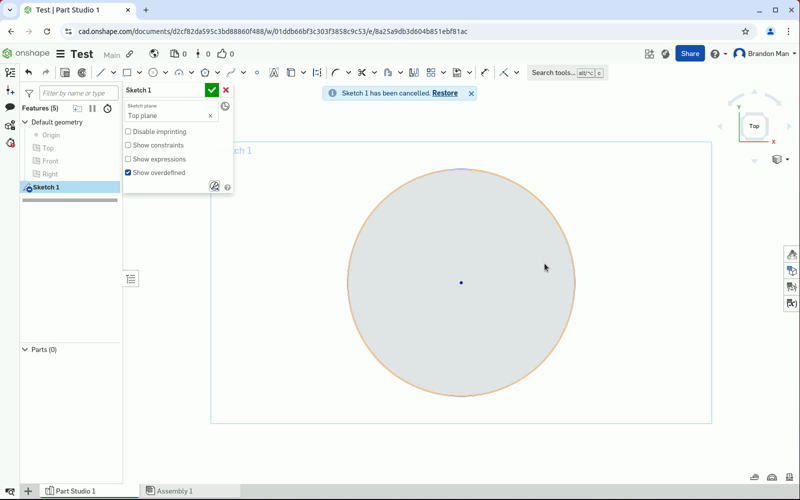
click(544, 263)
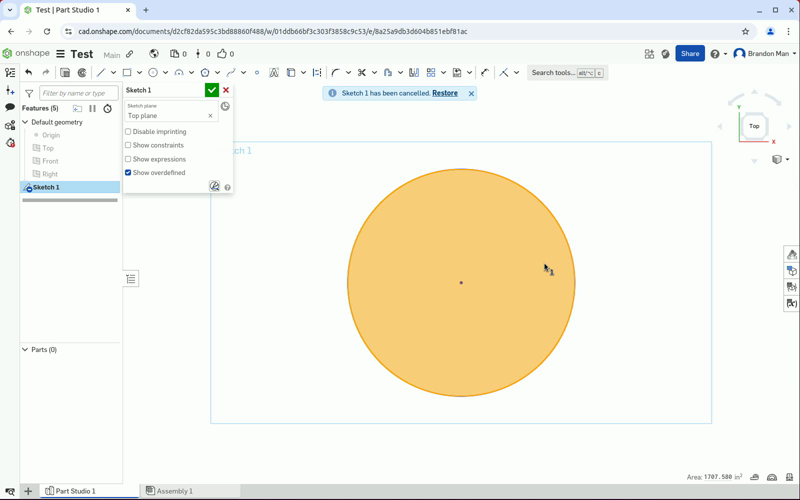
mouse_move(73, 352)
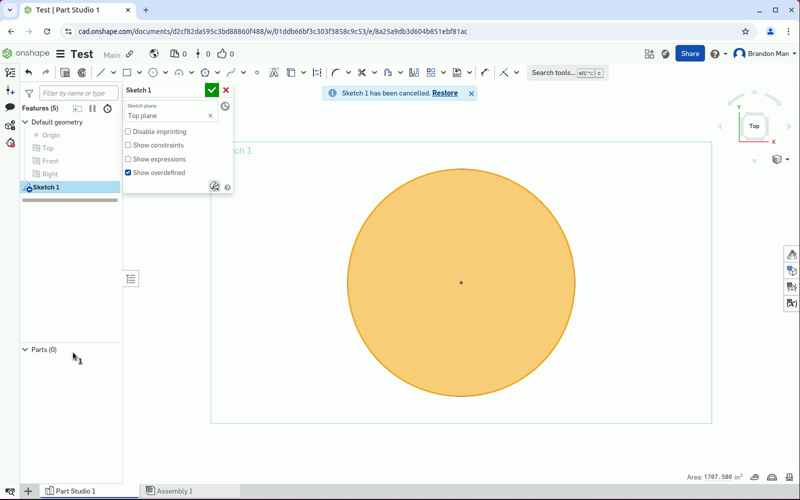
key(shift+y)
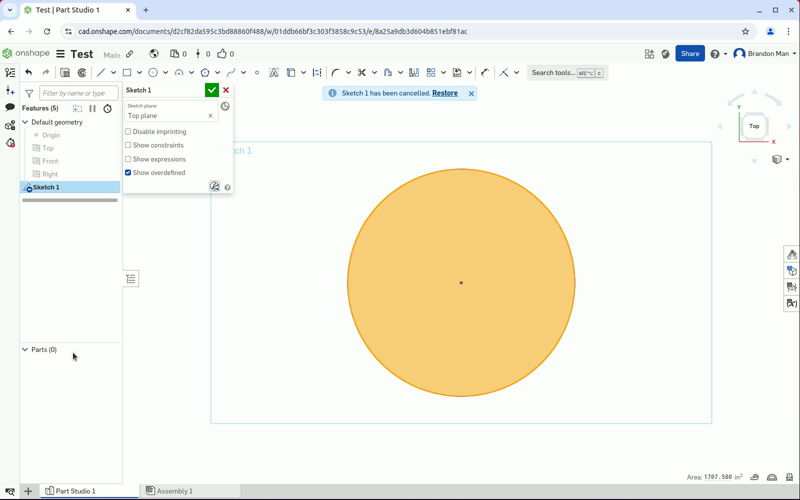
key(shift+e)
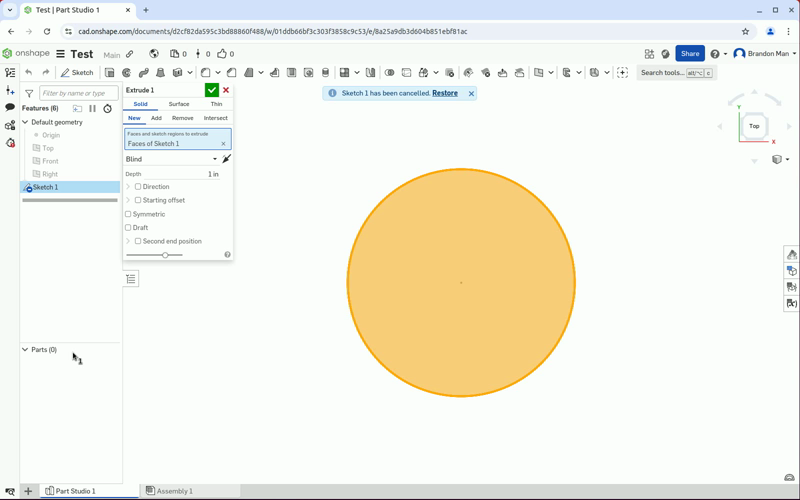
mouse_move(143, 106)
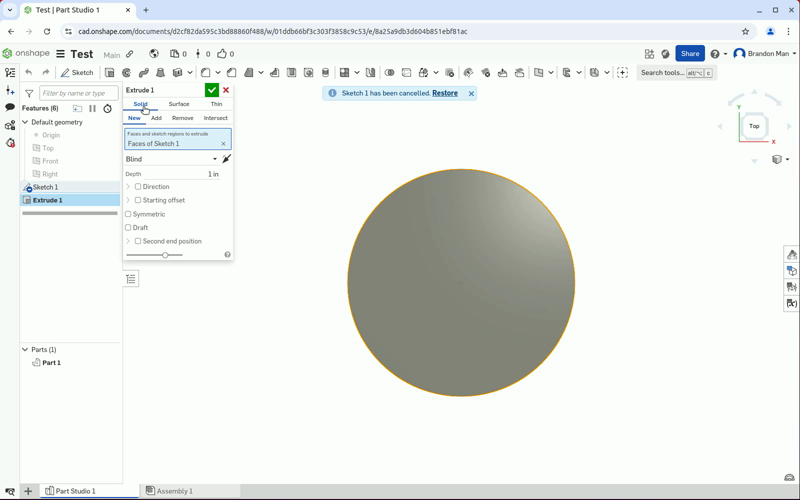
click(143, 106)
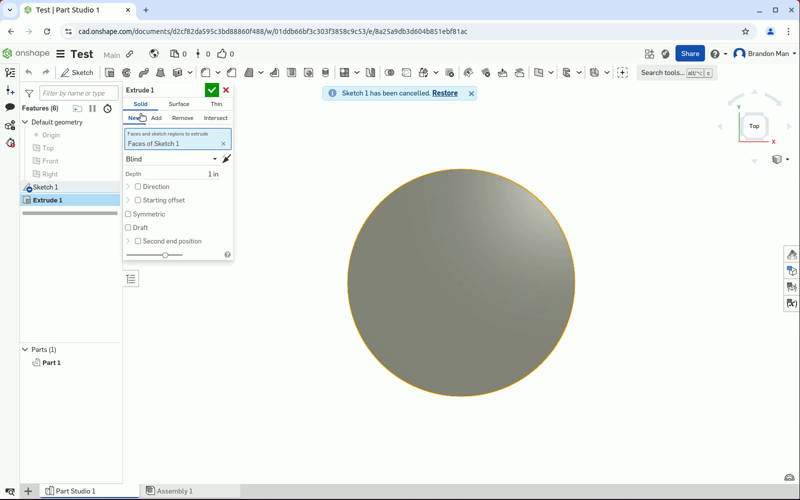
mouse_move(137, 120)
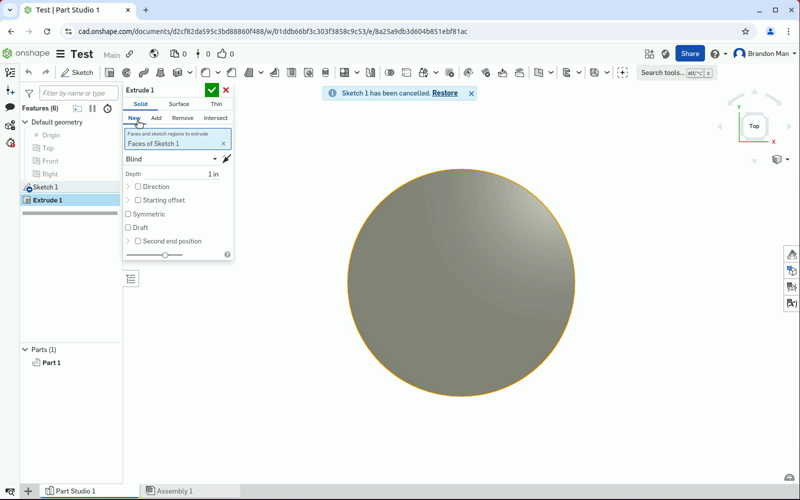
click(137, 120)
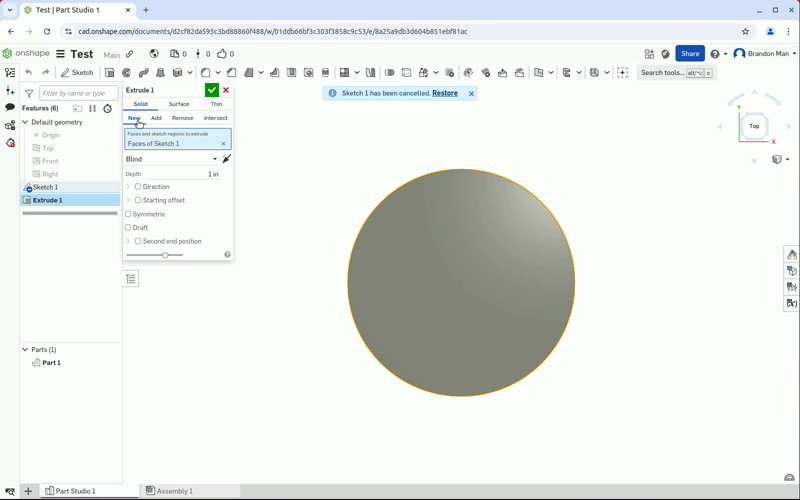
key(tab, 4)
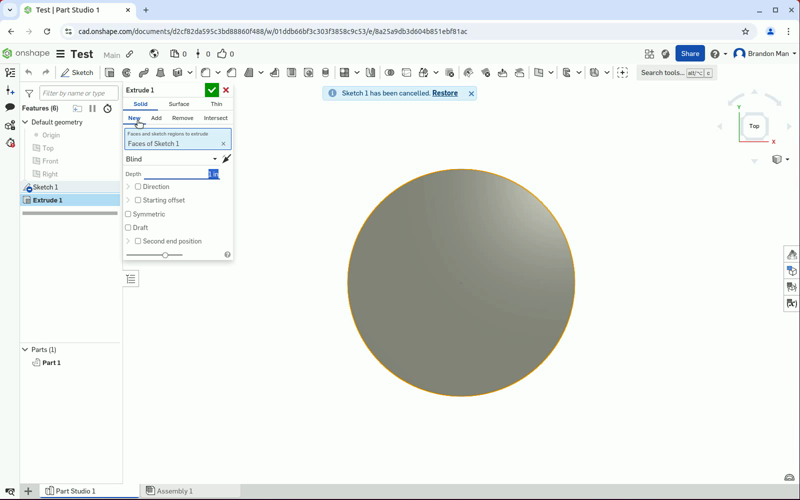
text(8.184)
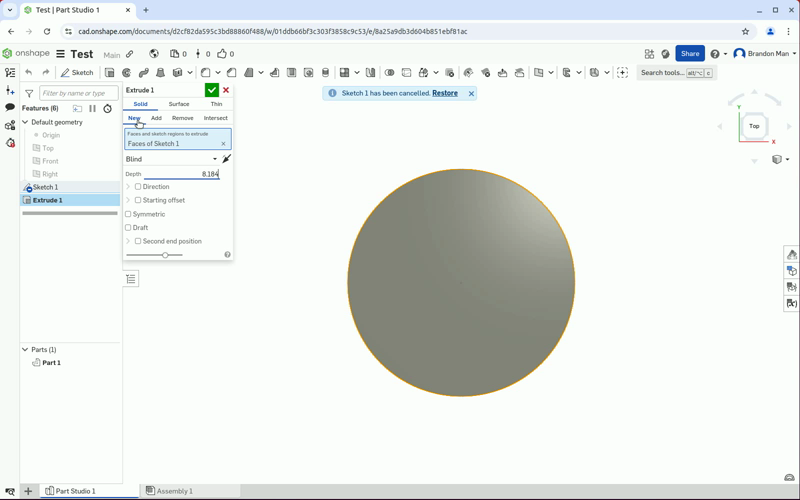
key(enter)
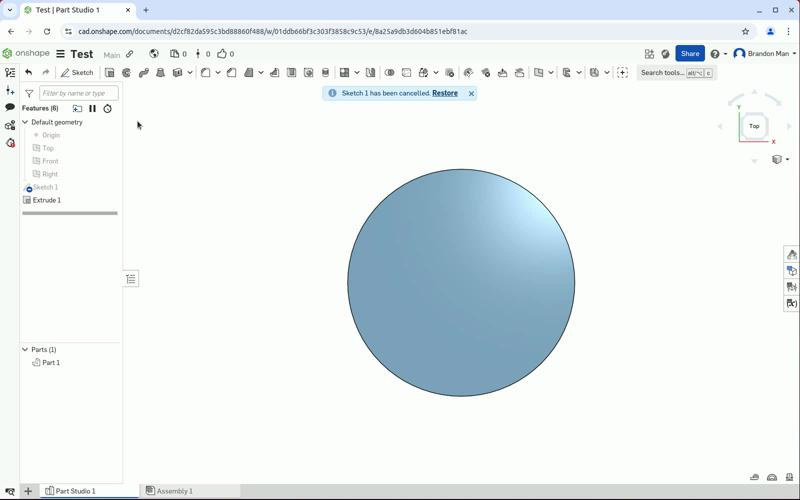
key(shift+h)
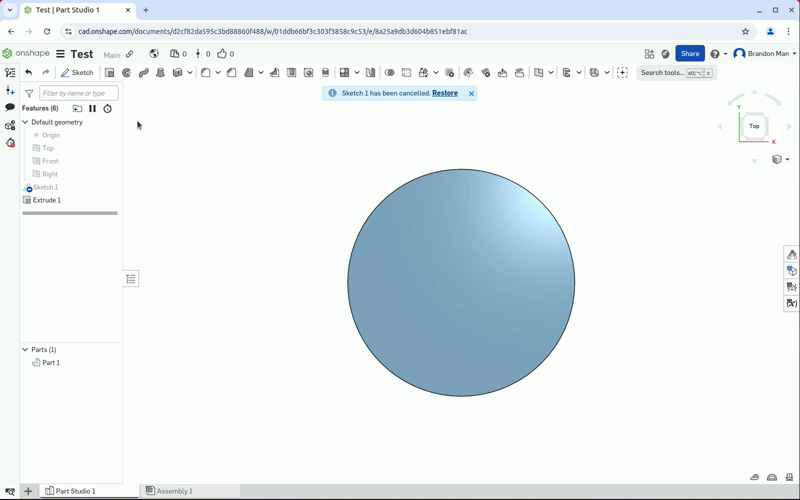
key(shift+h)
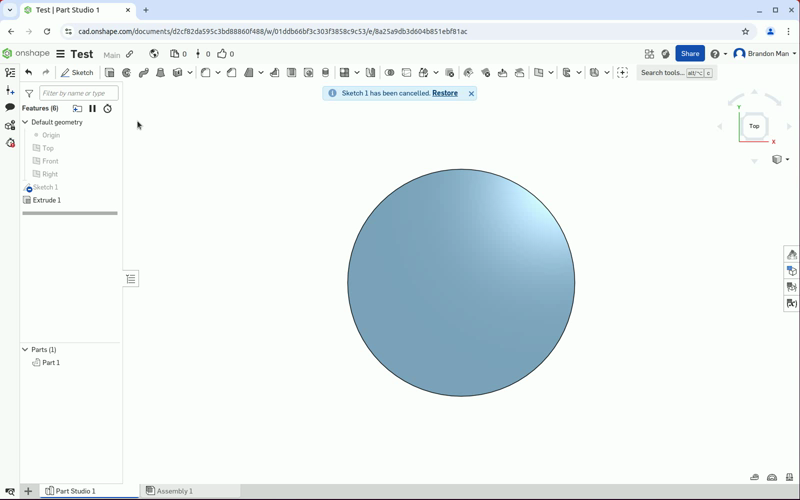
mouse_move(73, 189)
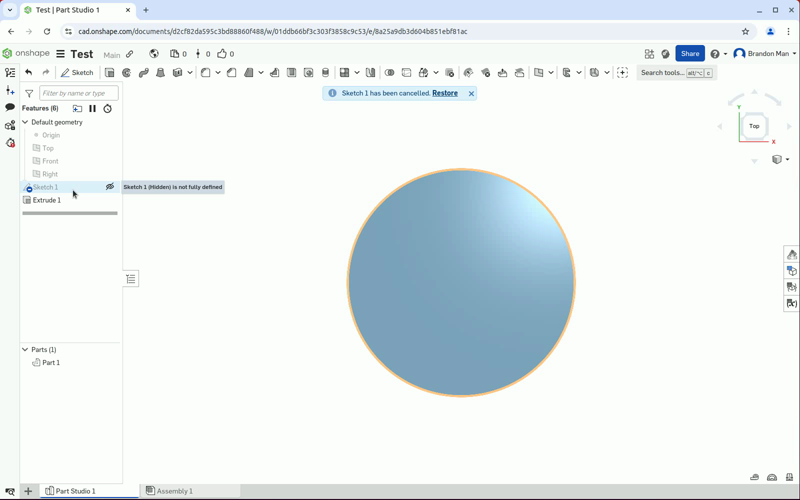
click(73, 189)
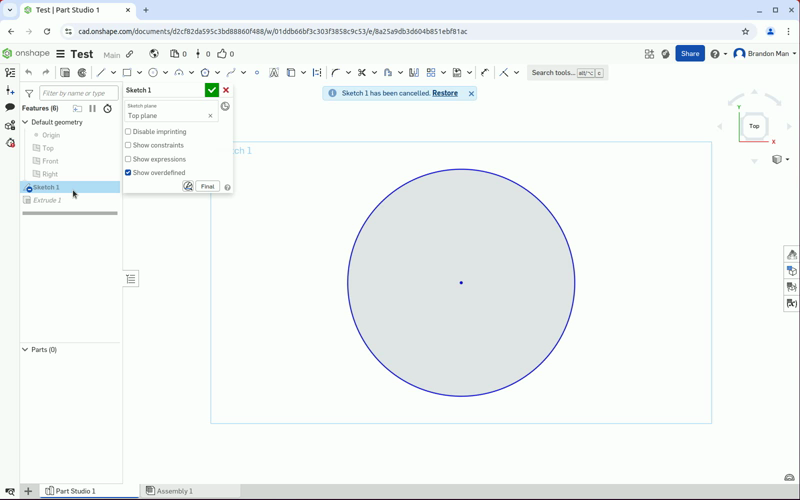
mouse_move(229, 92)
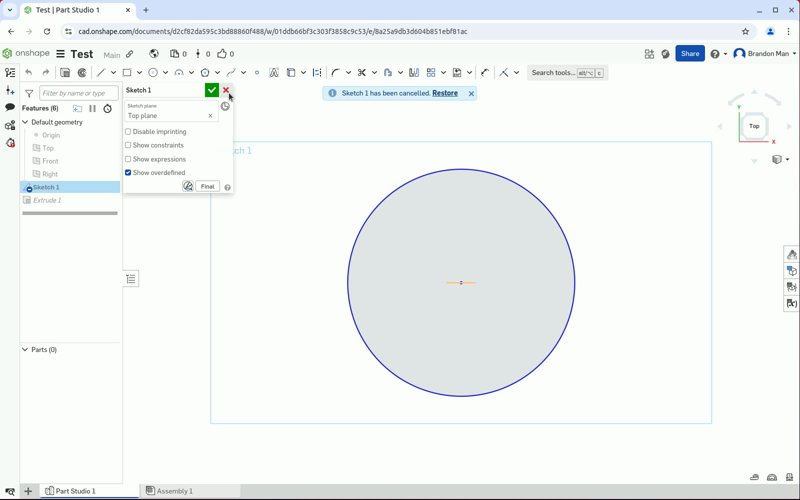
click(229, 92)
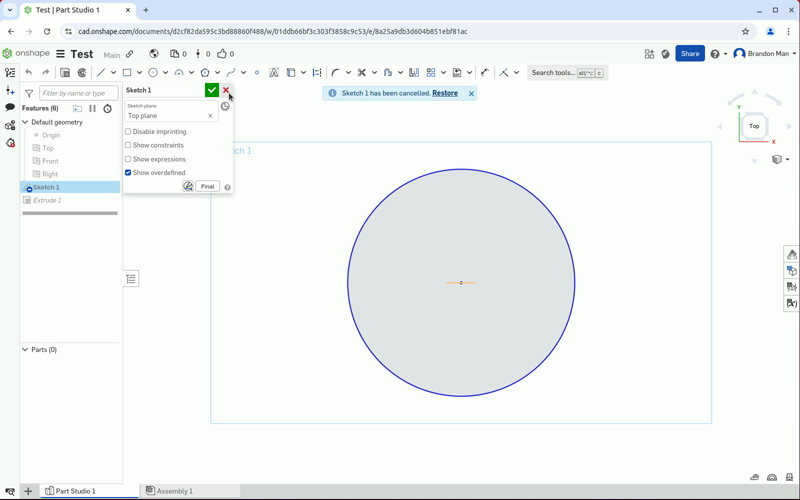
key(shift+s)
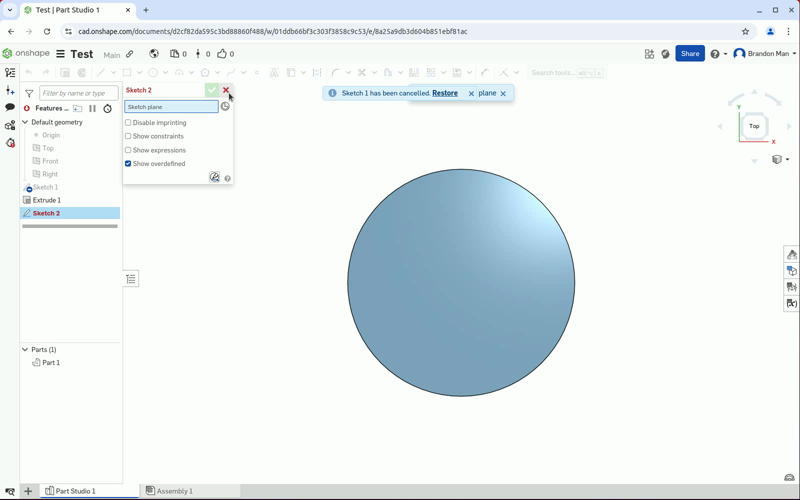
mouse_move(73, 150)
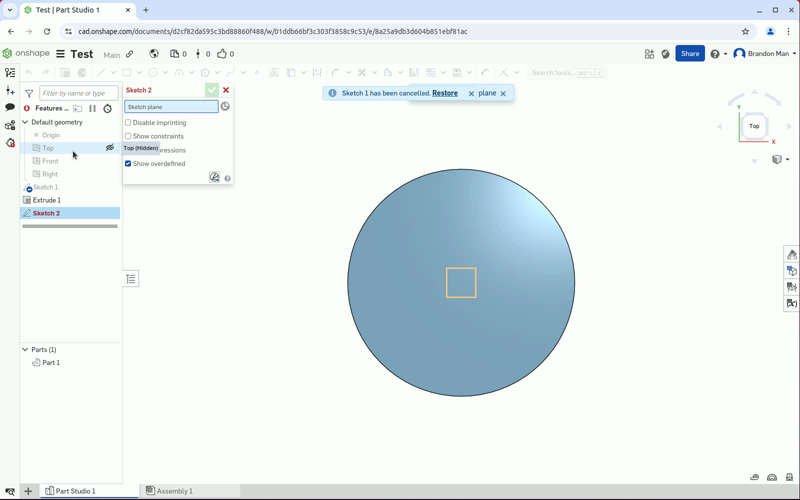
click(73, 150)
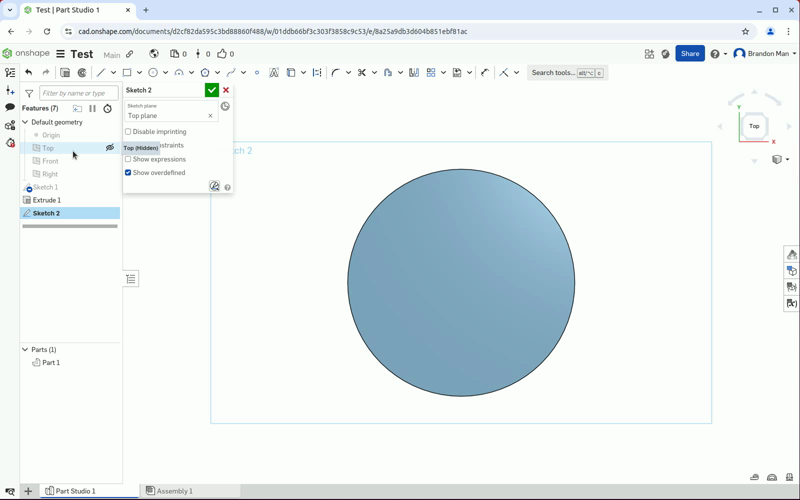
mouse_move(73, 352)
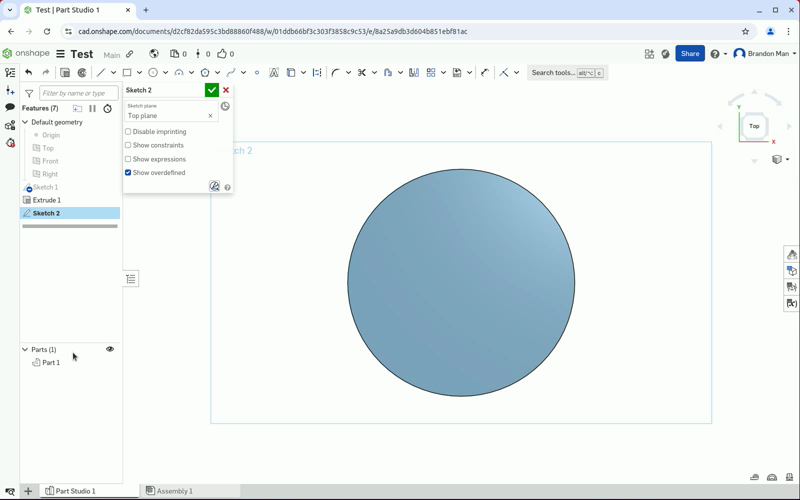
key(y)
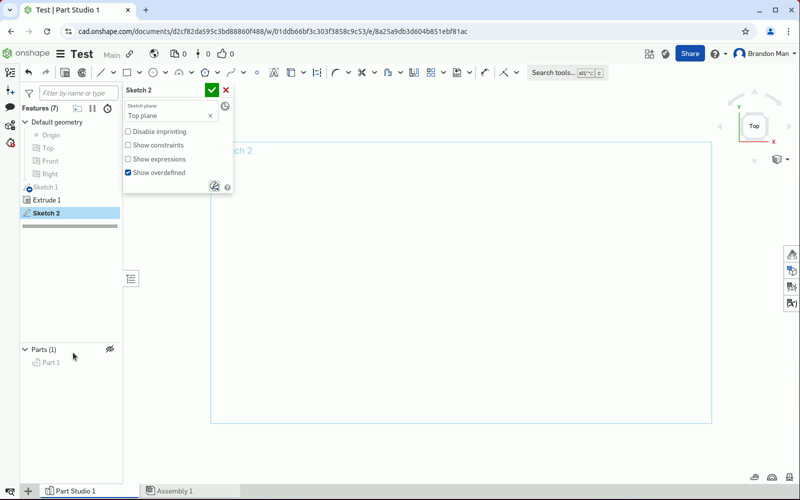
key(c)
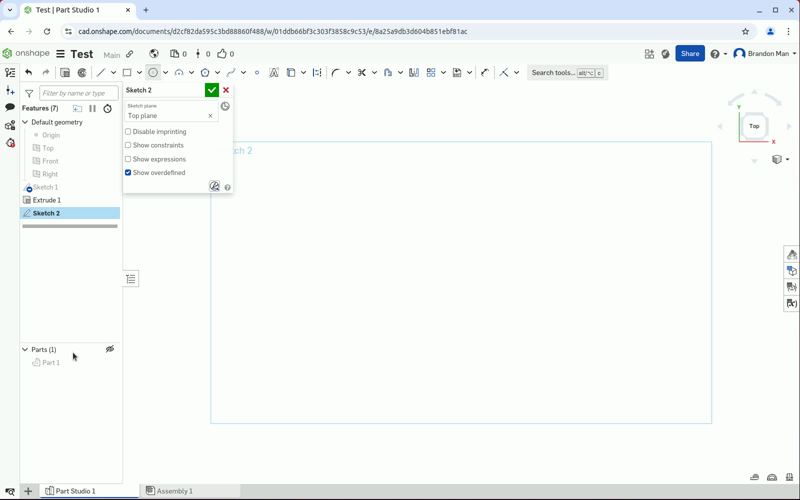
key_down(shift)
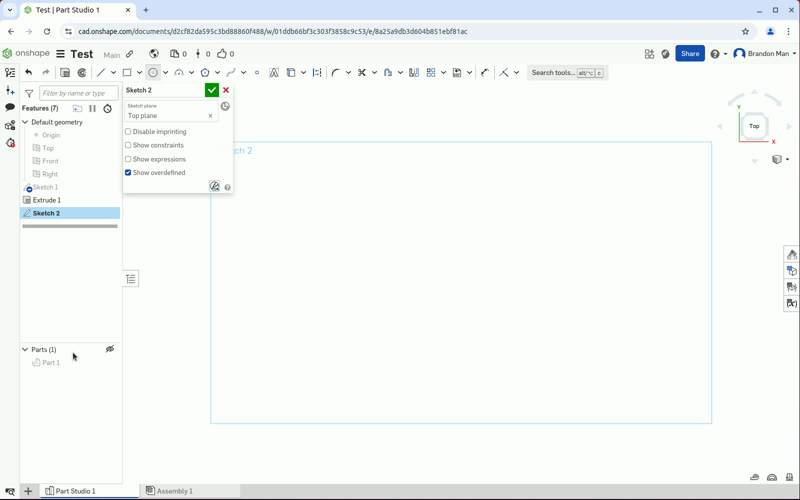
mouse_move(461, 282)
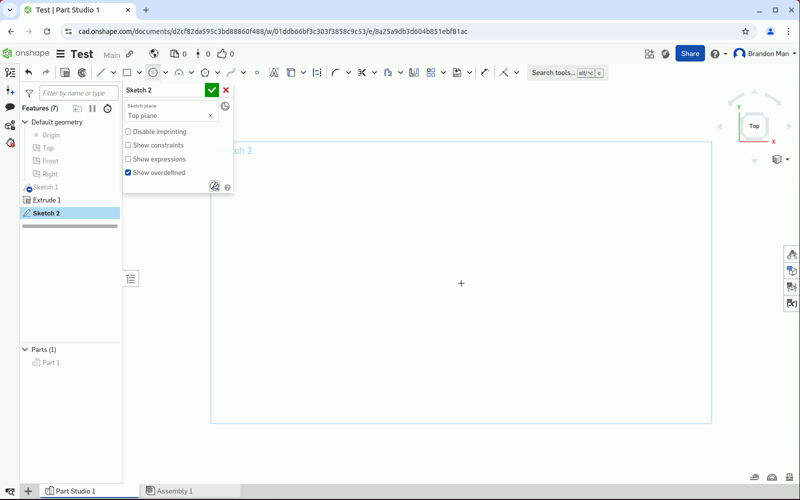
click(461, 282)
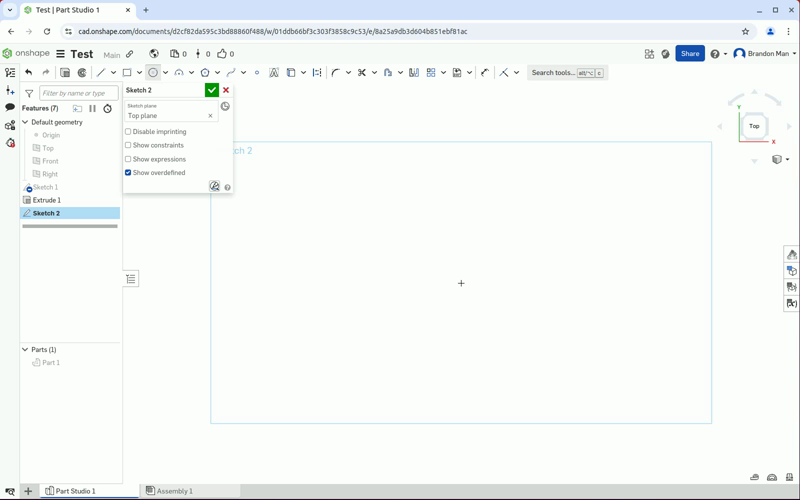
key_up(shift)
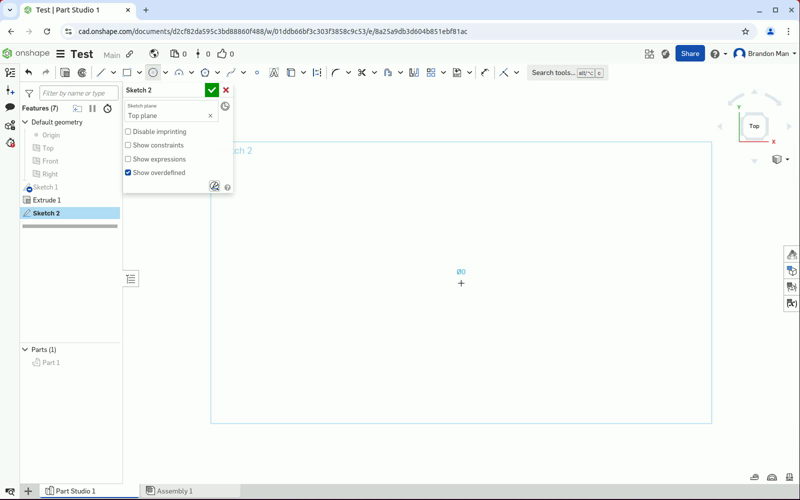
mouse_move(552, 282)
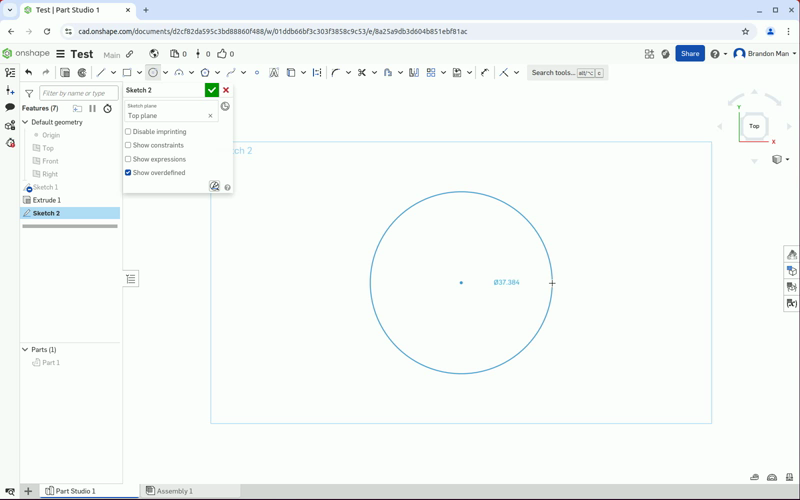
click(552, 282)
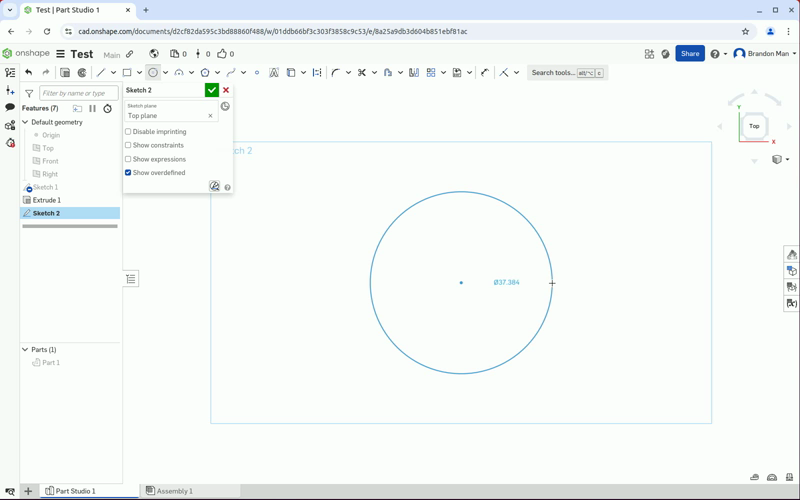
key(esc)
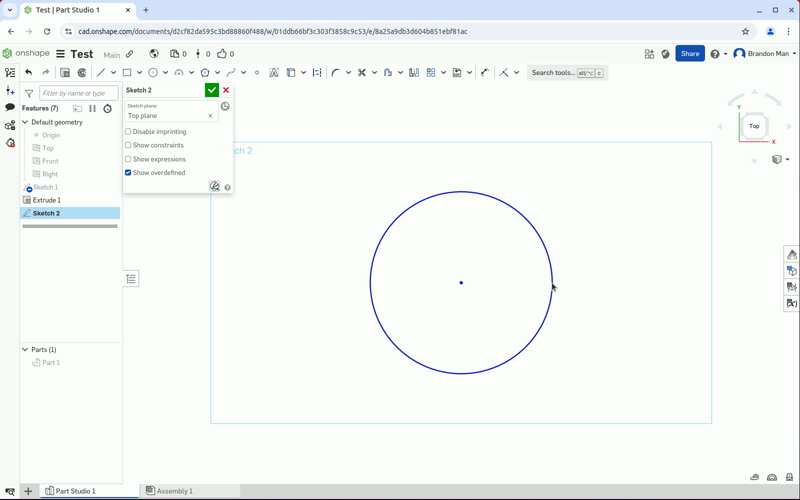
mouse_move(483, 323)
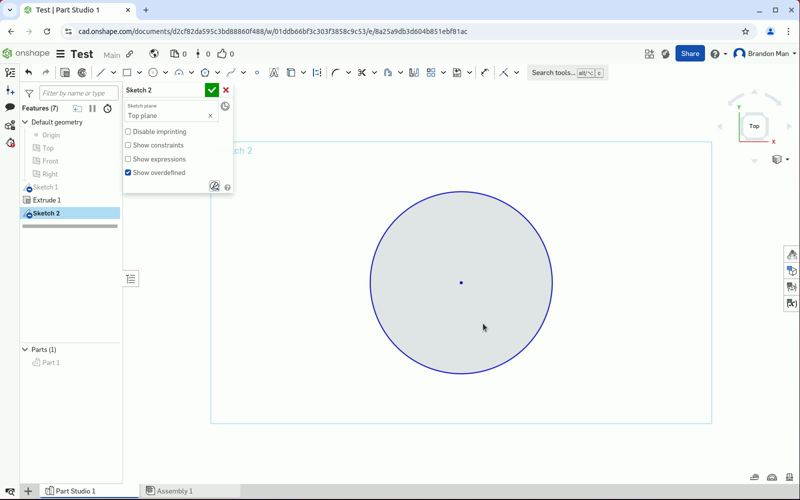
click(483, 323)
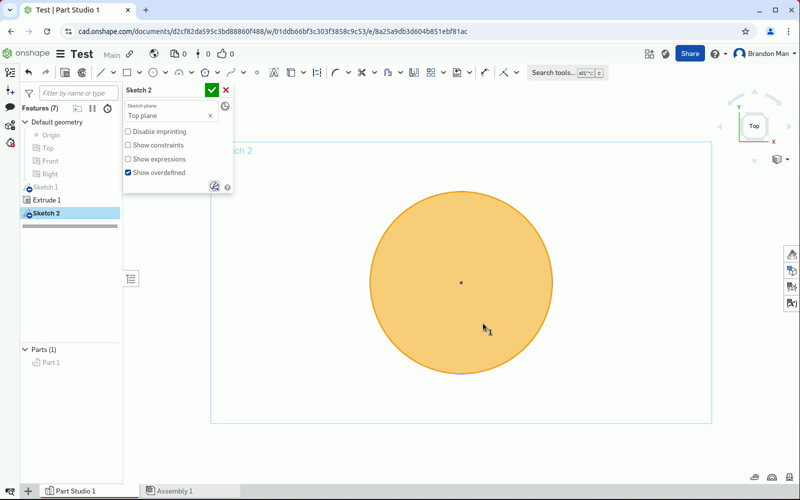
mouse_move(73, 352)
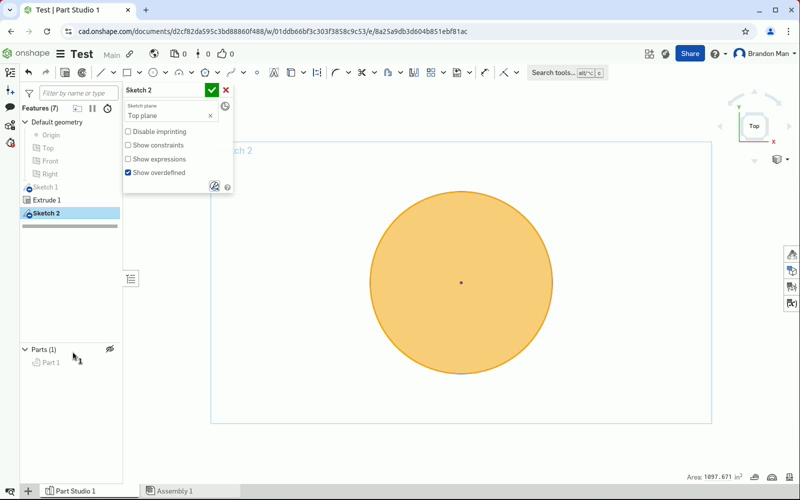
key(shift+y)
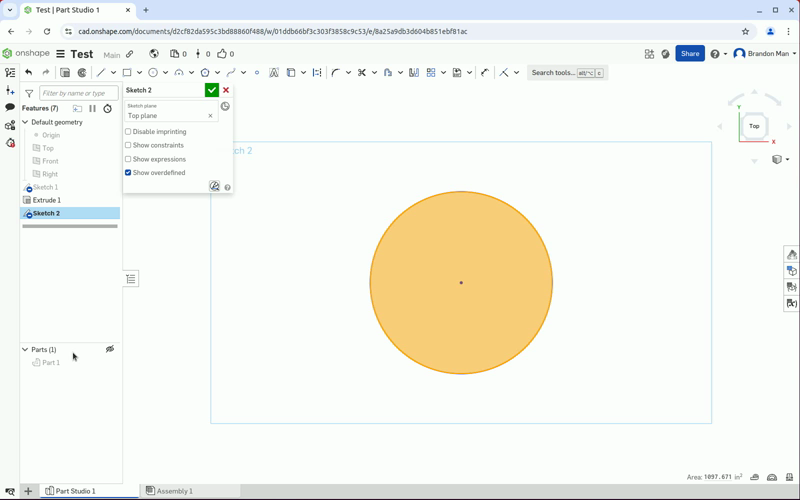
key(shift+e)
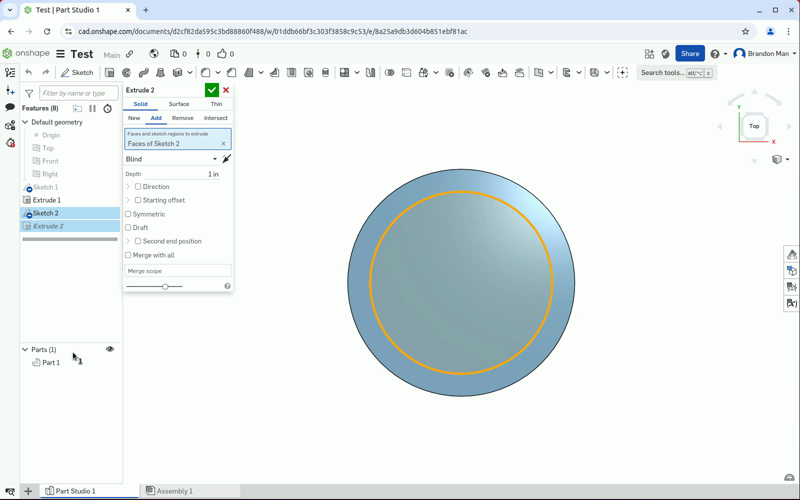
mouse_move(143, 106)
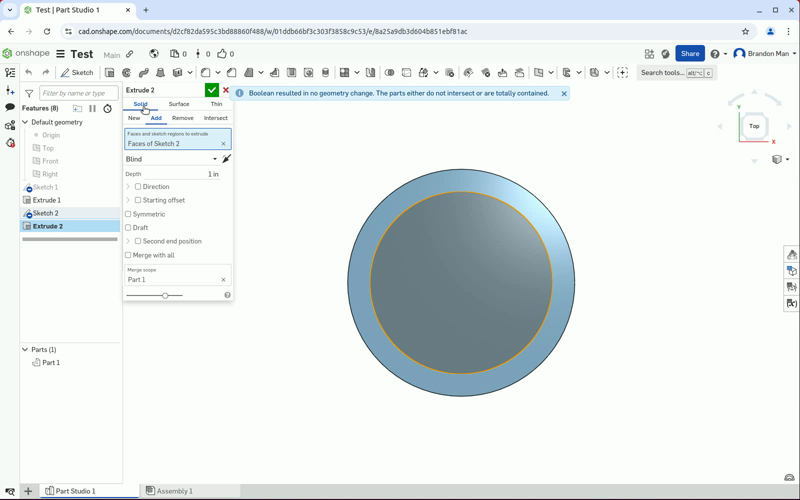
click(143, 106)
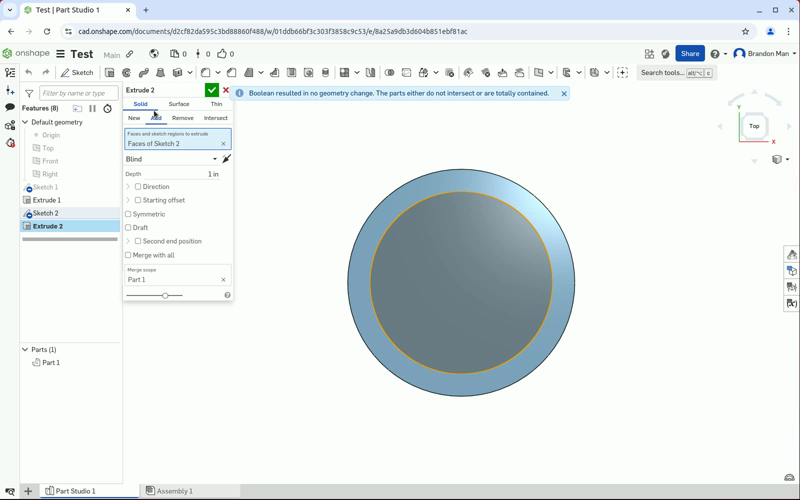
mouse_move(186, 120)
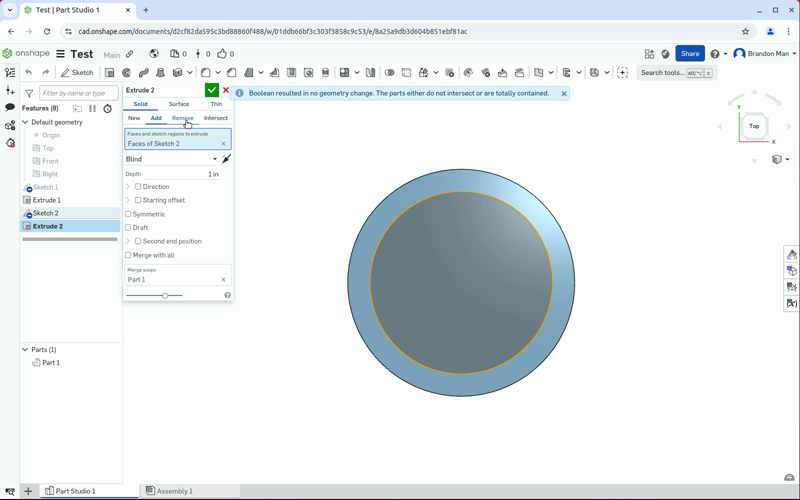
click(186, 120)
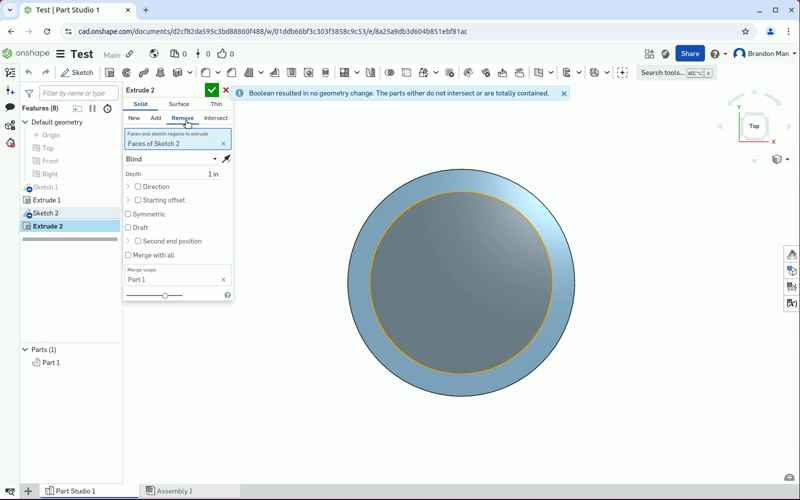
key(tab, 4)
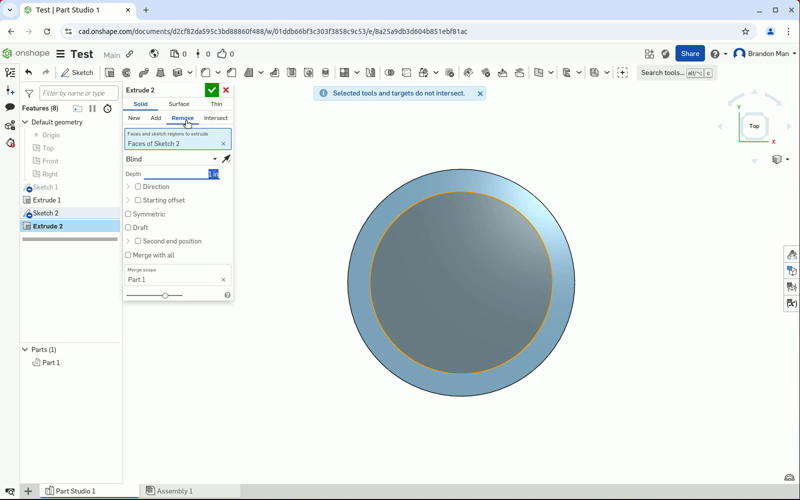
text(-7.462)
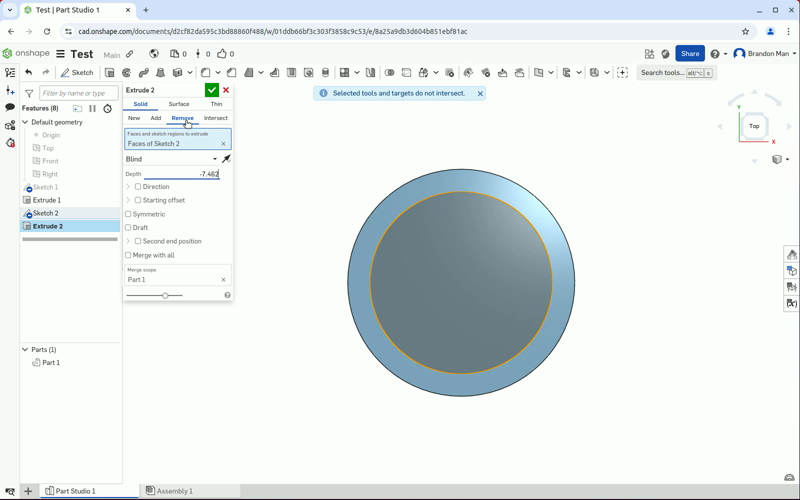
key(tab, 6)
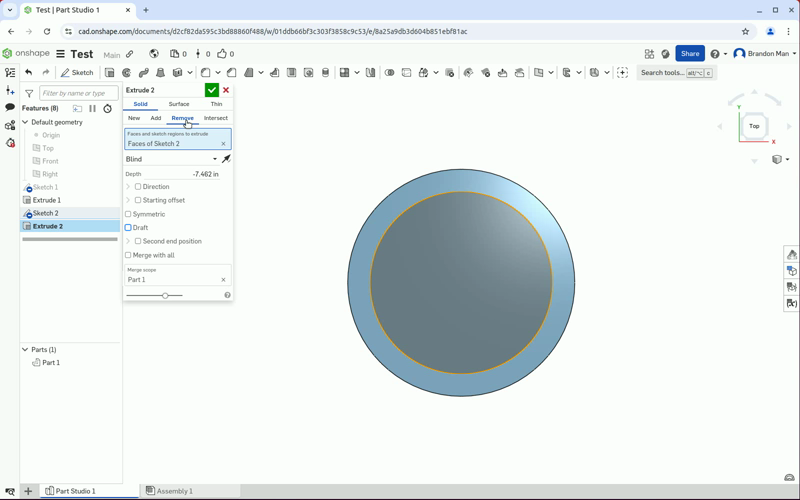
key(space)
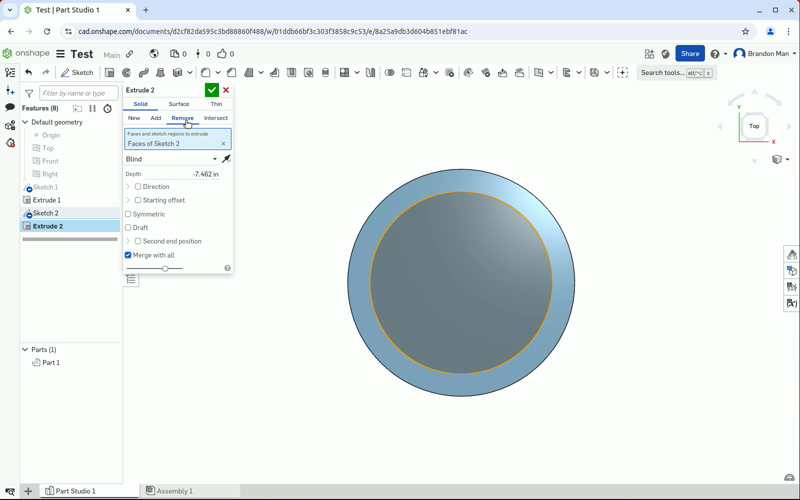
key(enter)
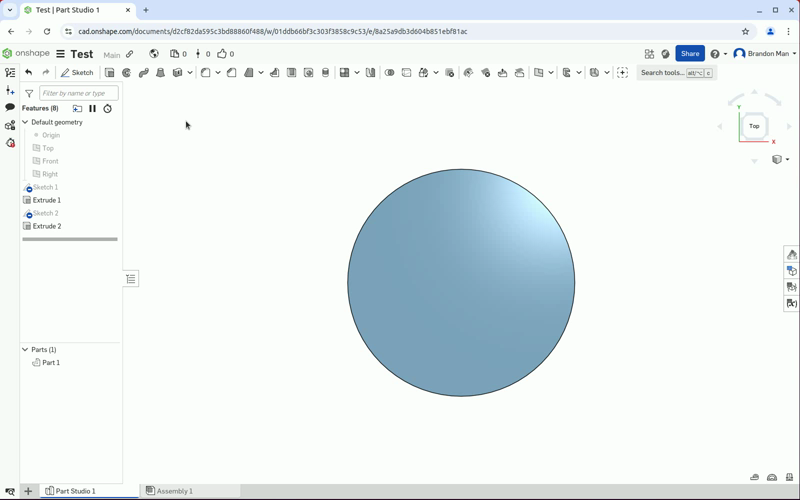
key(shift+h)
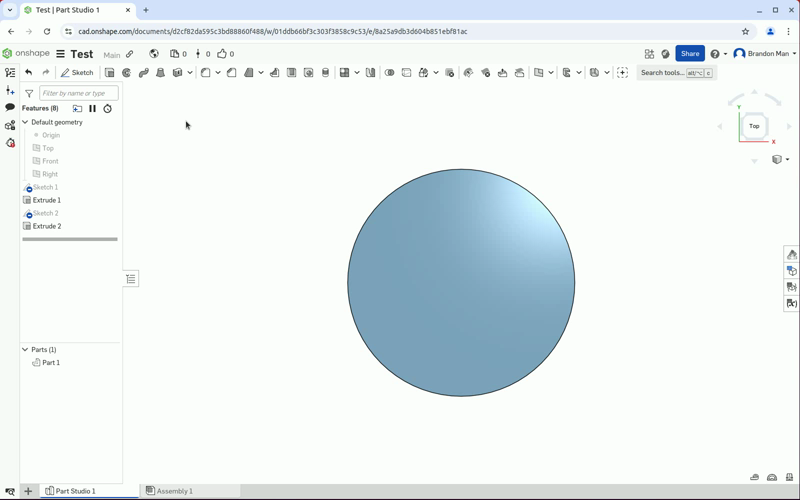
key(shift+h)
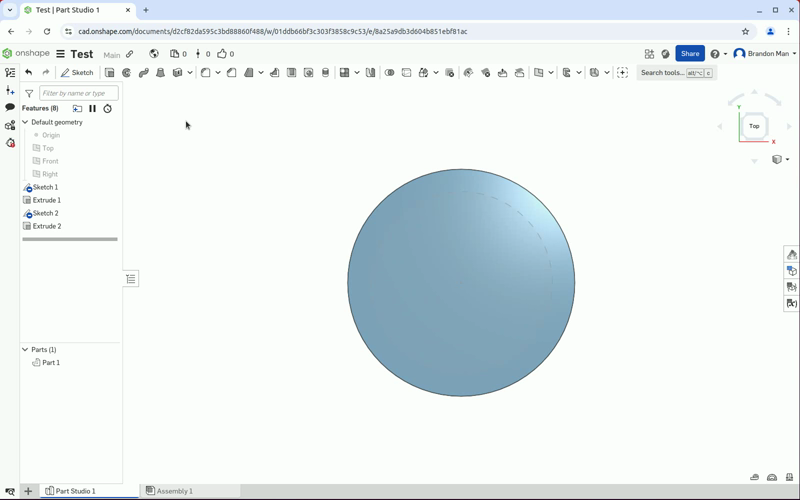
key(shift+7)
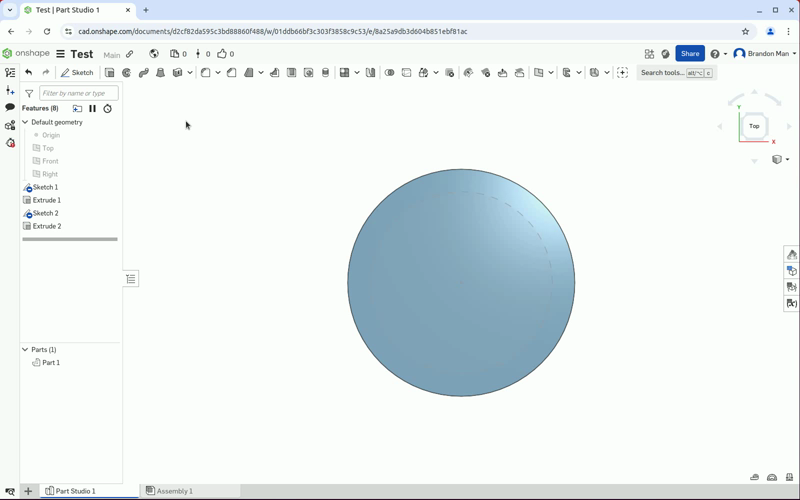
key(up, 3)
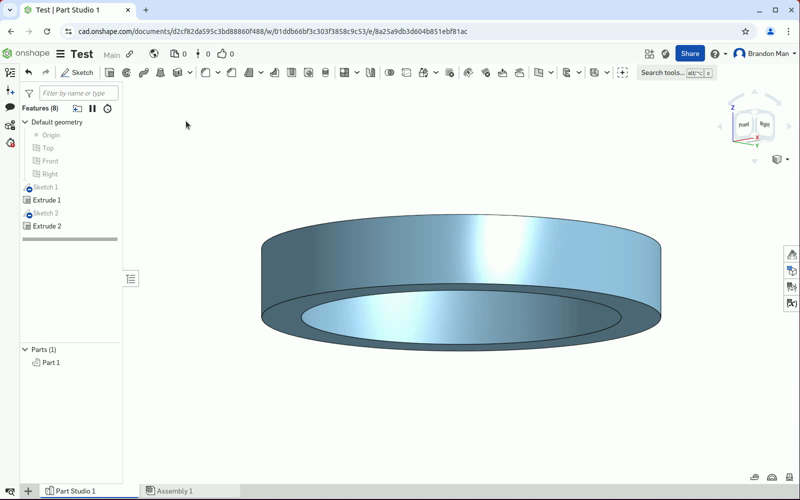
key(left, 3)
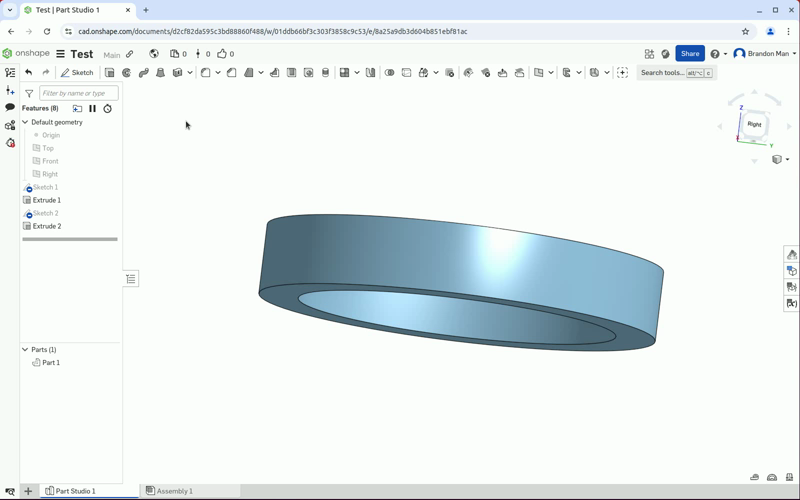
key(right, 3)
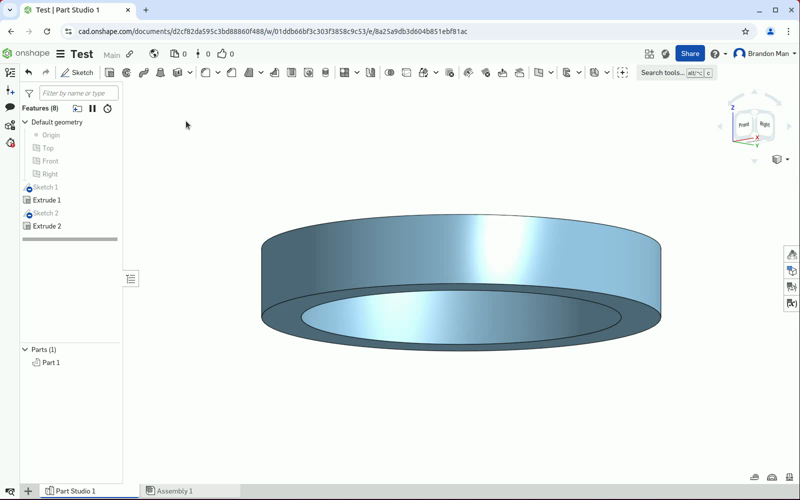
key(down, 3)
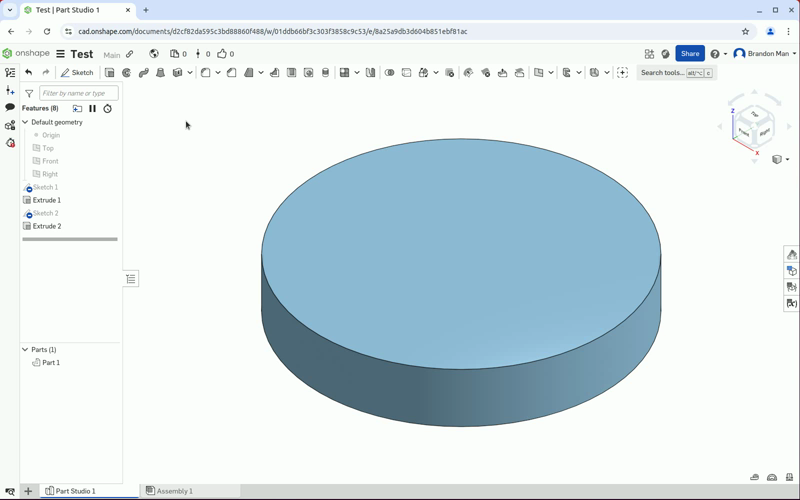
mouse_move(73, 189)
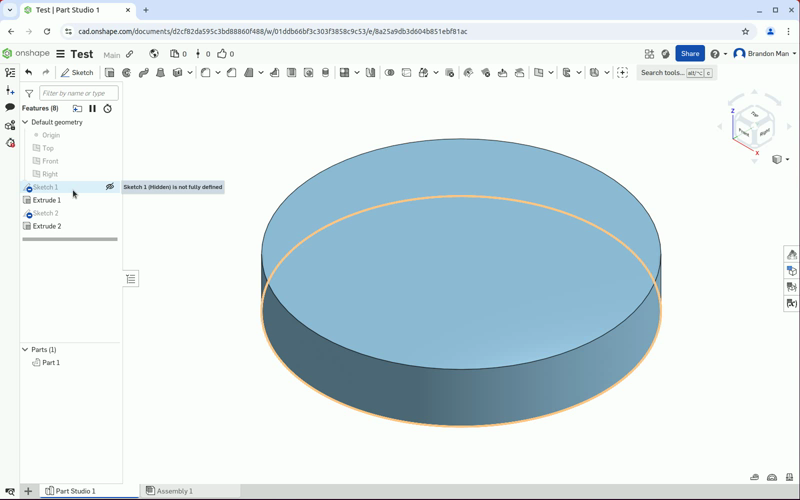
click(73, 189)